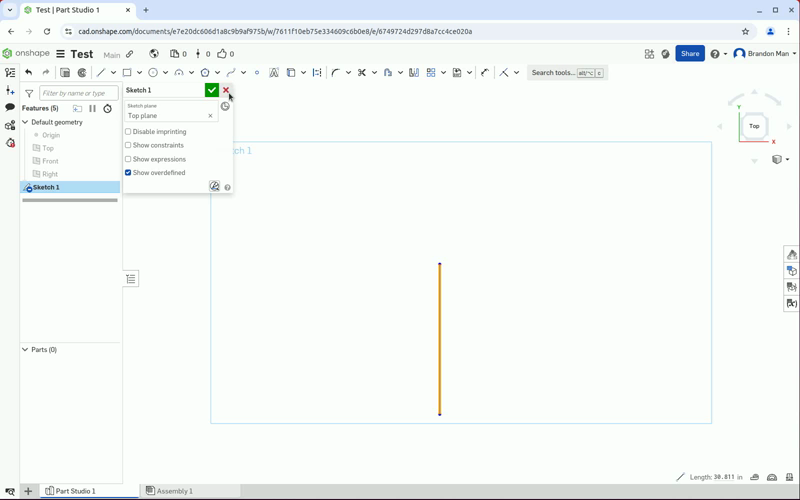
key(shift+h)
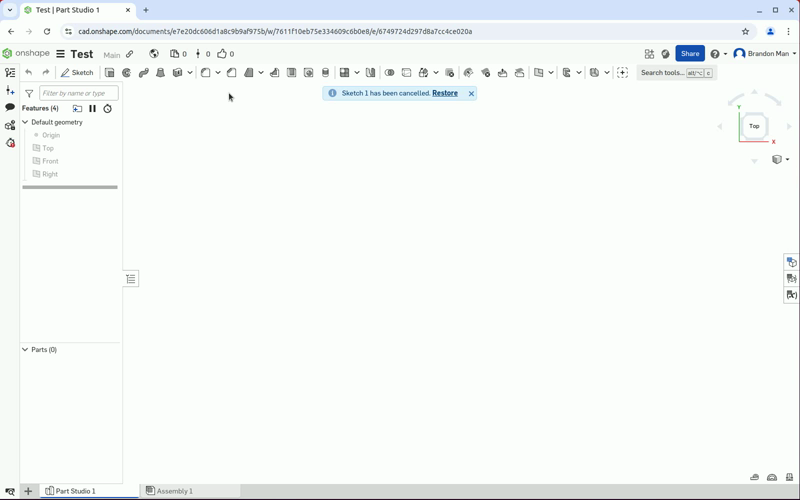
mouse_move(73, 352)
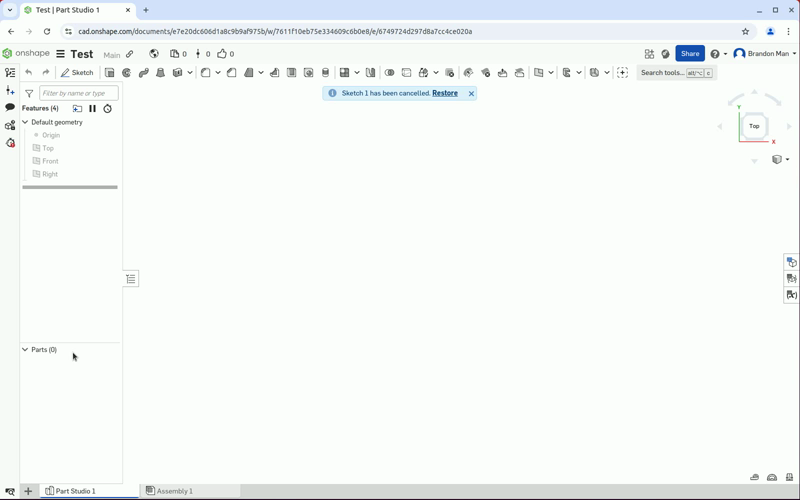
key(y)
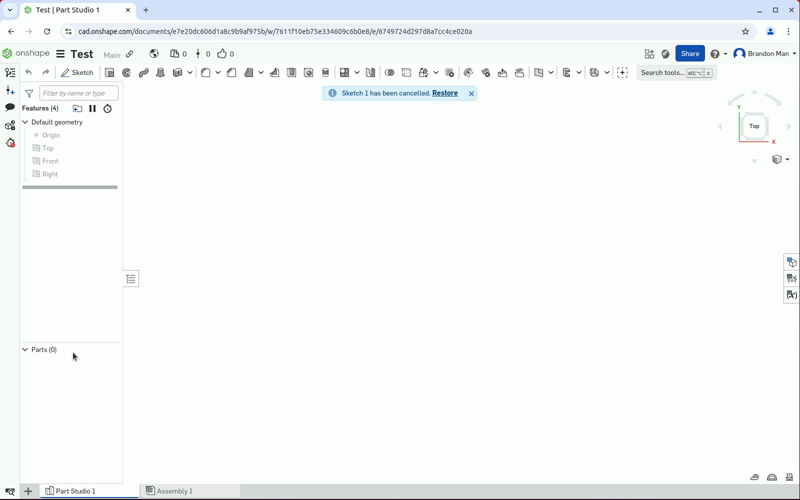
key(shift+p)
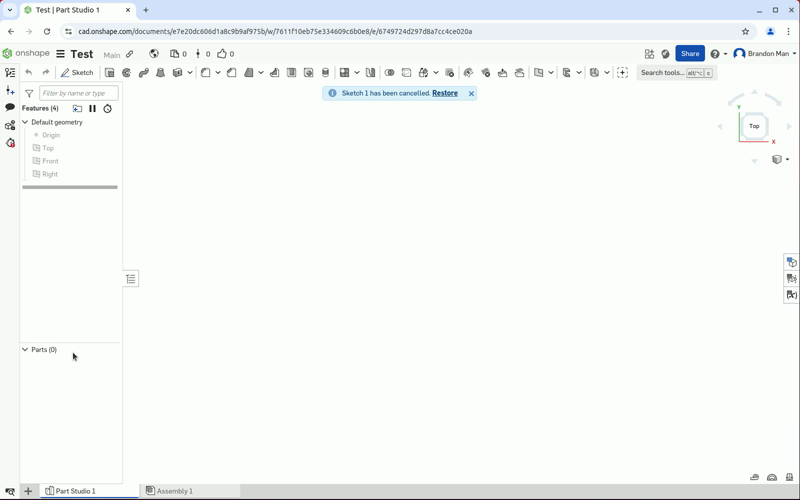
key(space)
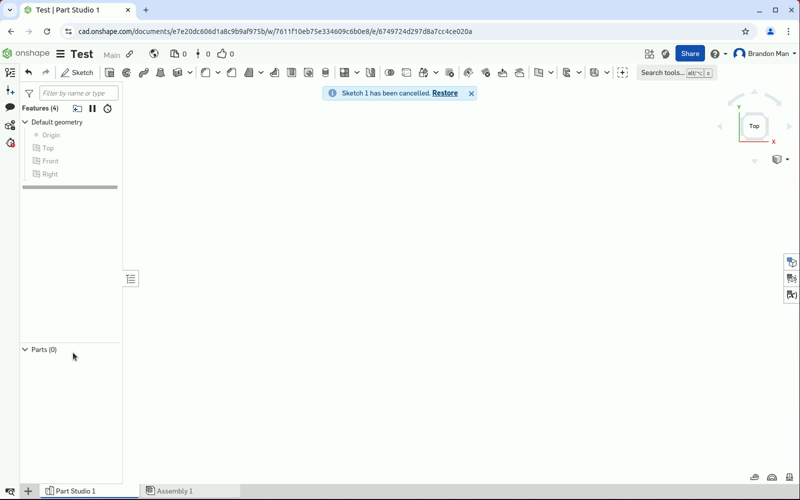
key_down(shift)
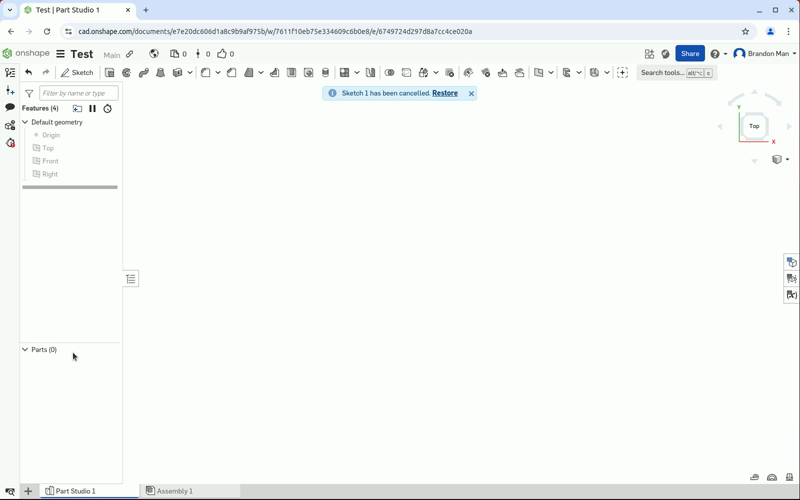
key(up)
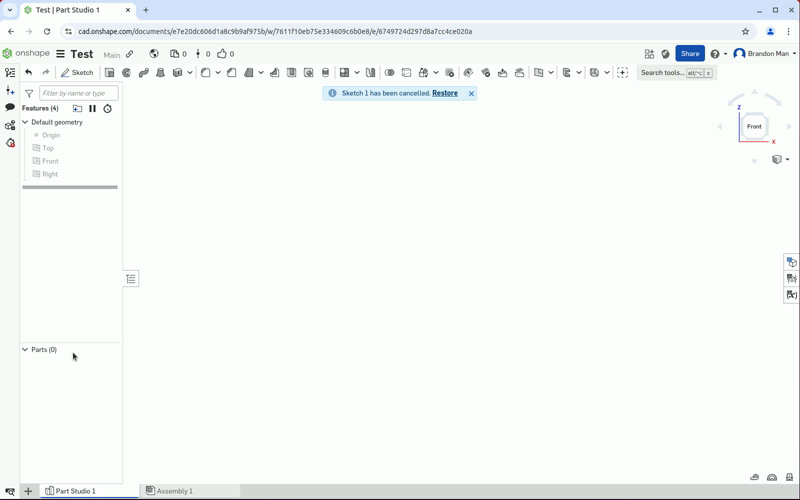
key_up(shift)
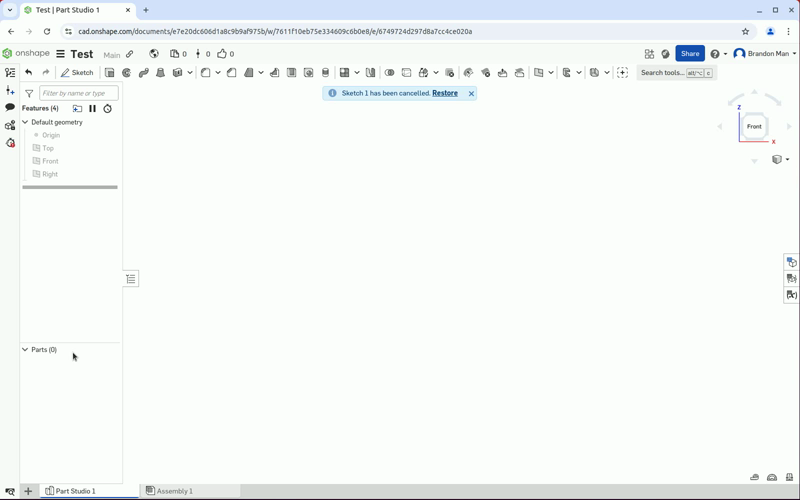
mouse_move(73, 352)
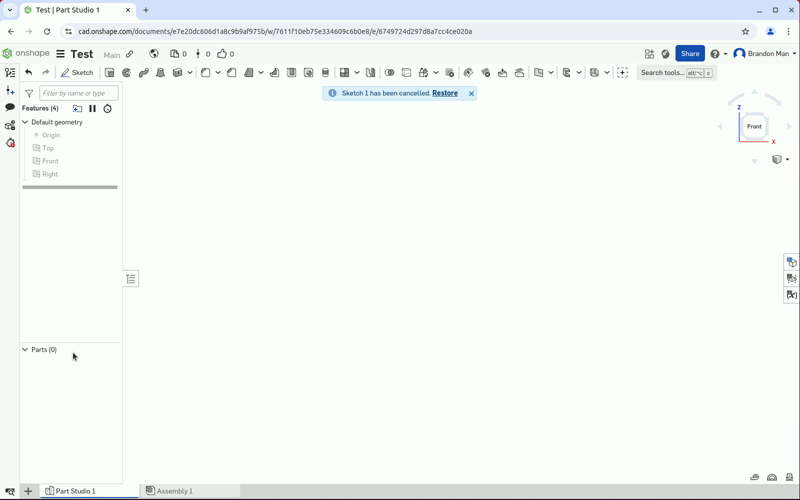
key(shift+y)
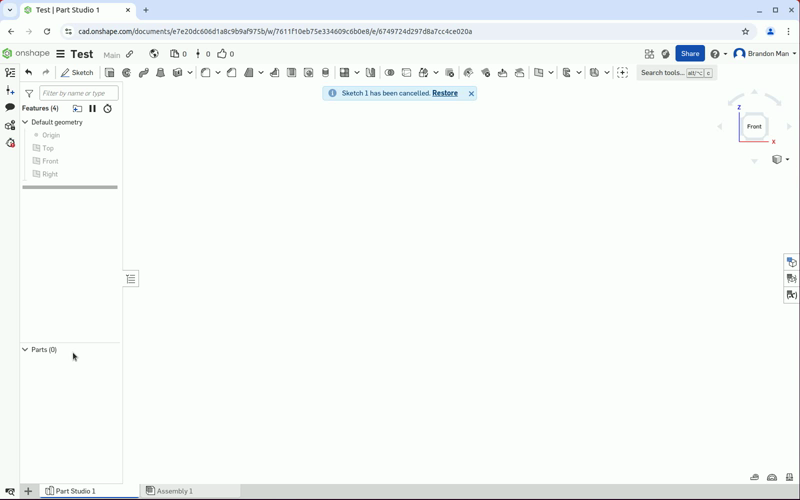
key(shift+s)
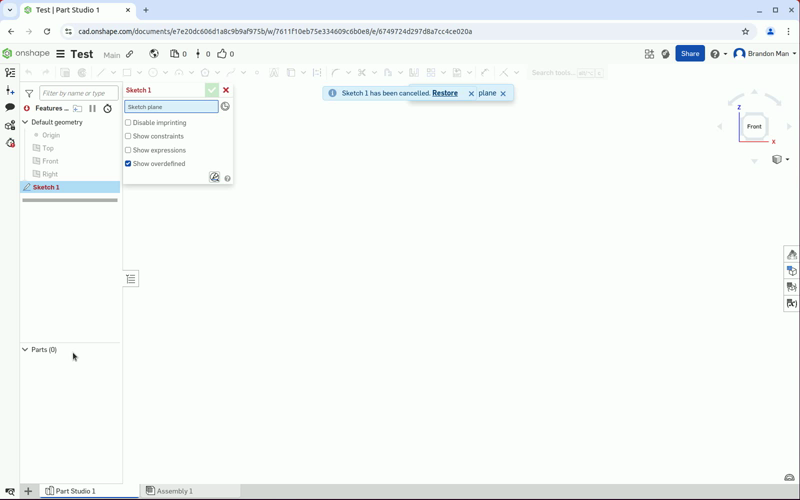
mouse_move(73, 163)
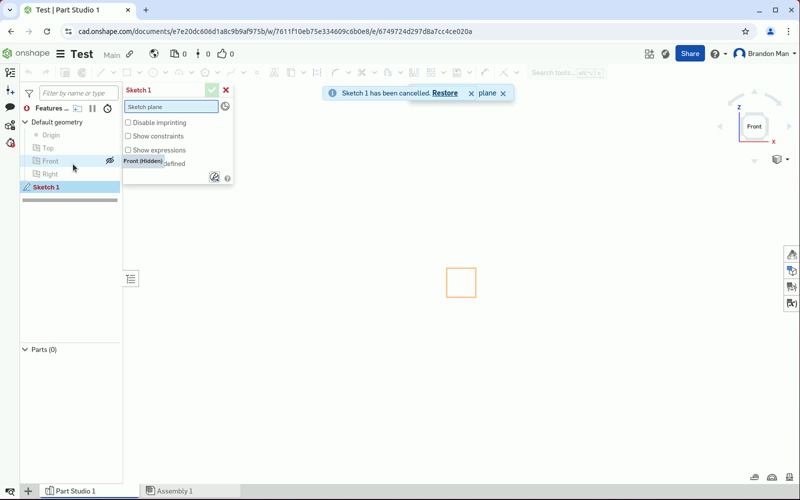
click(73, 163)
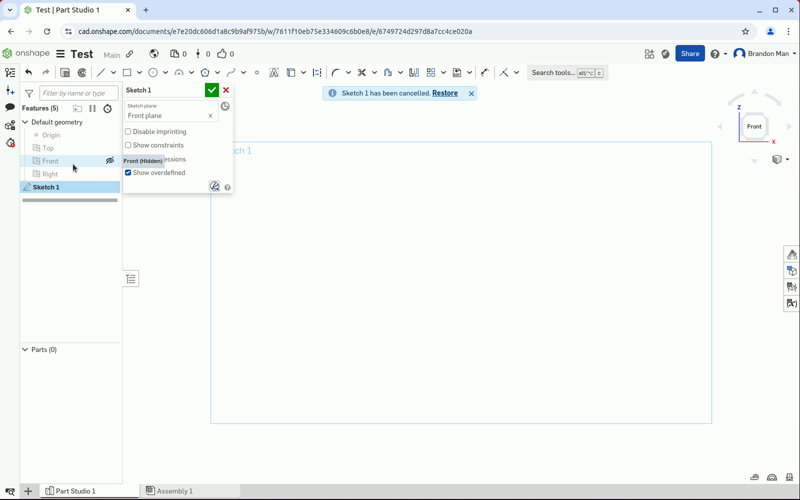
mouse_move(73, 352)
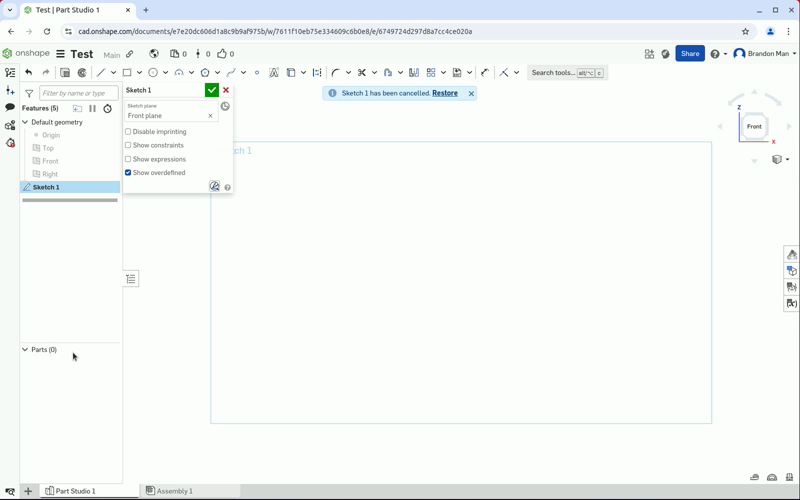
key(y)
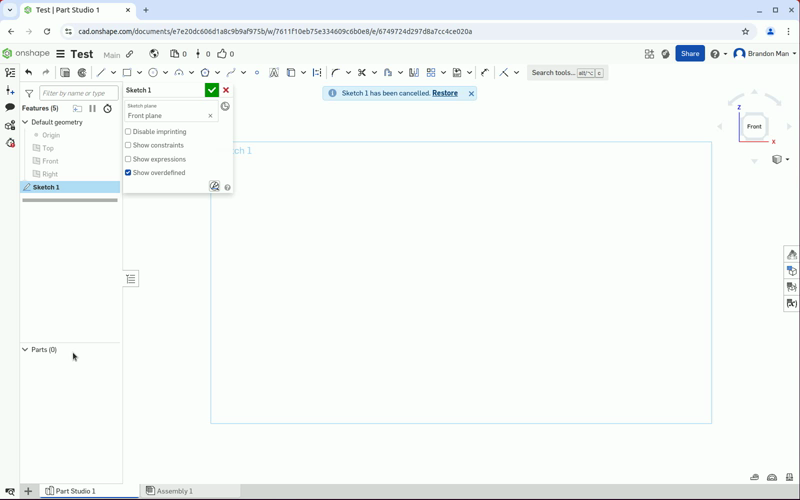
key(c)
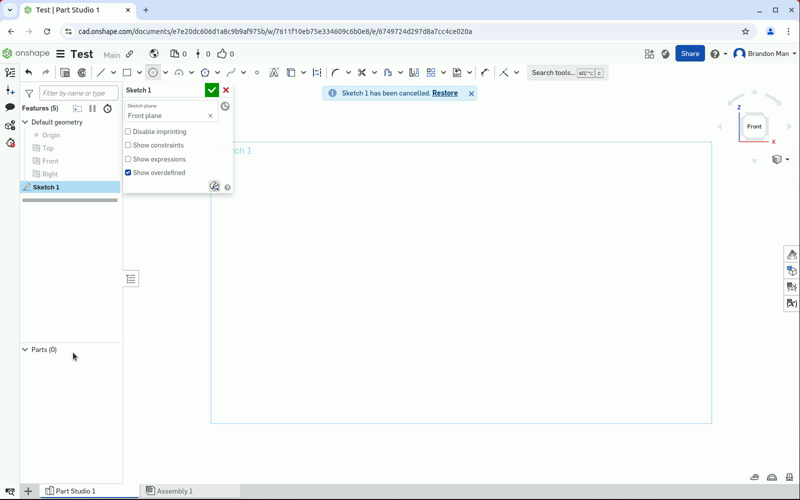
key_down(shift)
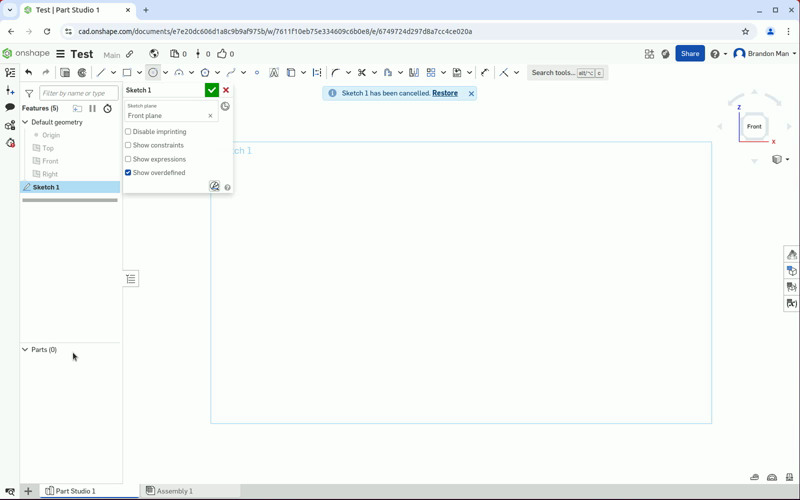
mouse_move(461, 282)
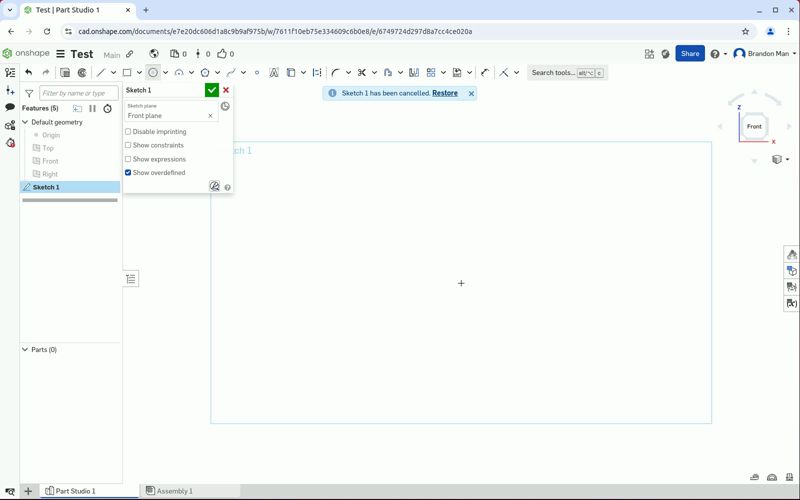
click(461, 282)
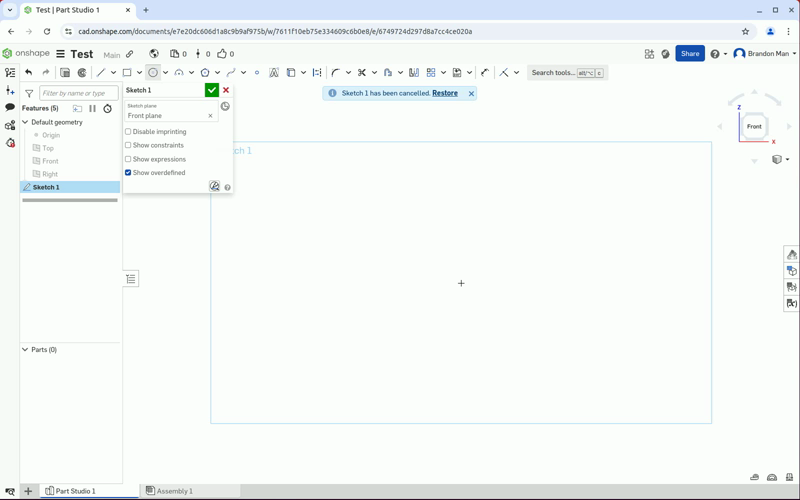
key_up(shift)
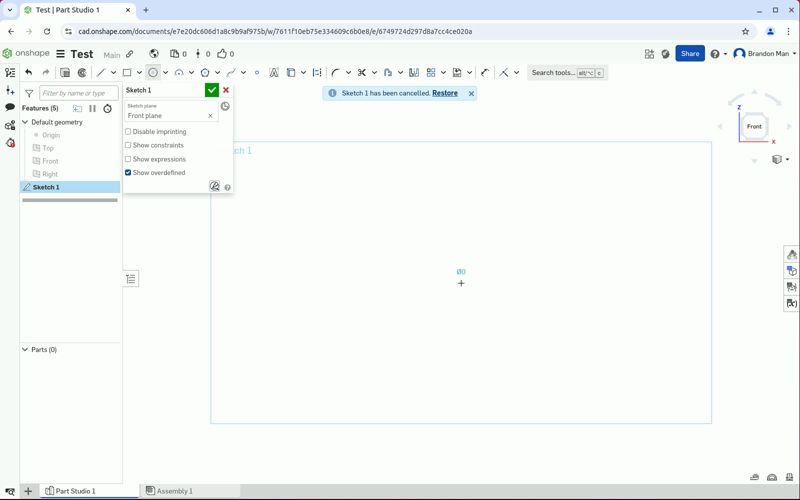
mouse_move(574, 282)
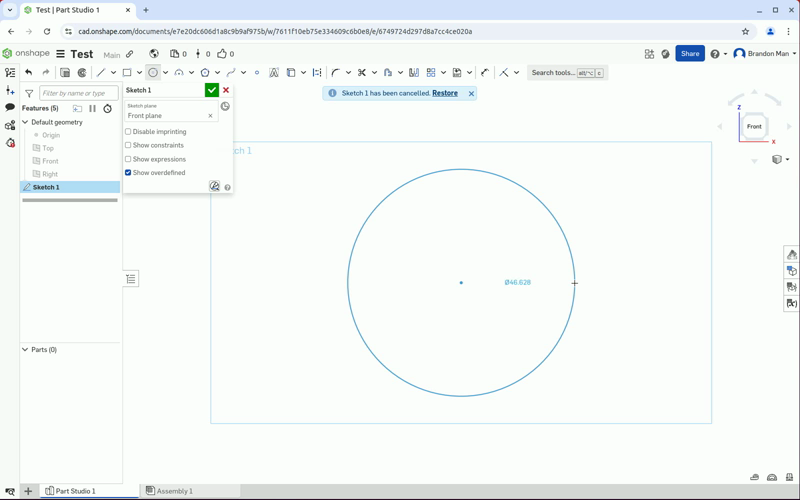
click(574, 282)
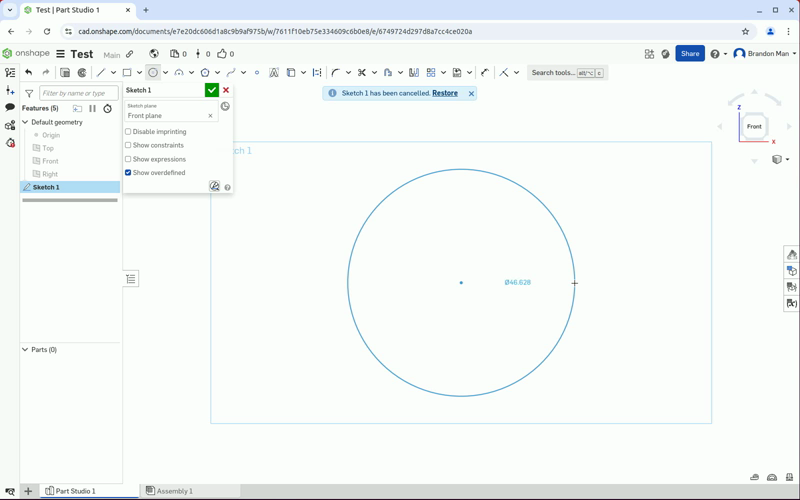
key(esc)
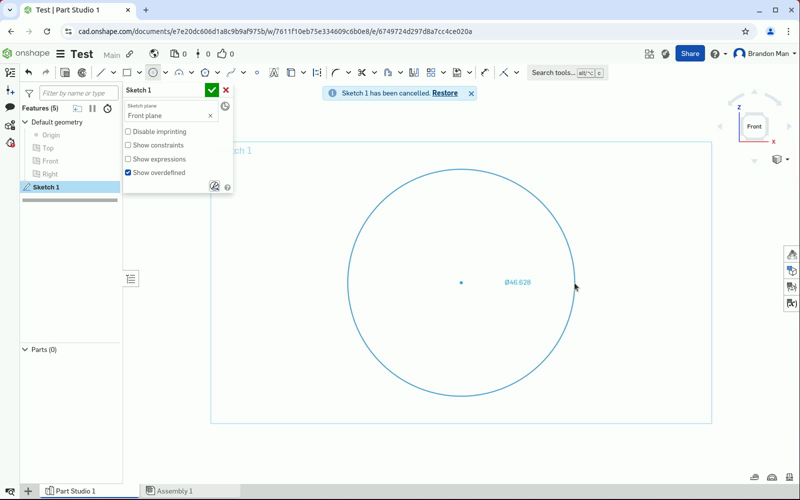
mouse_move(414, 305)
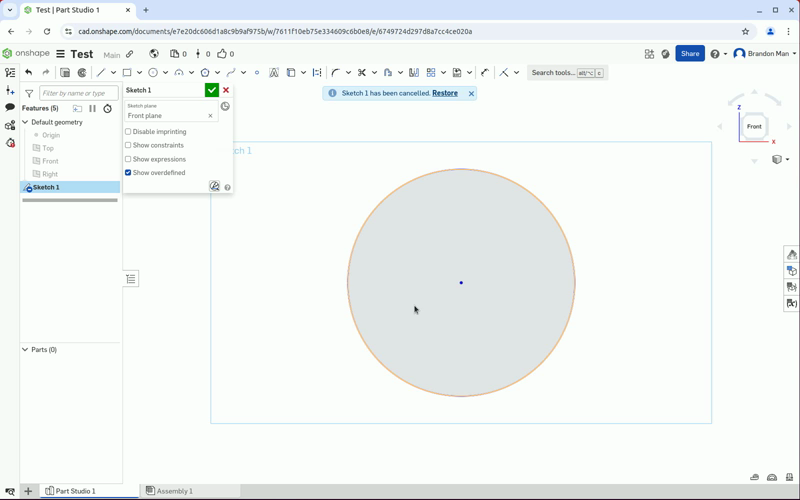
click(414, 305)
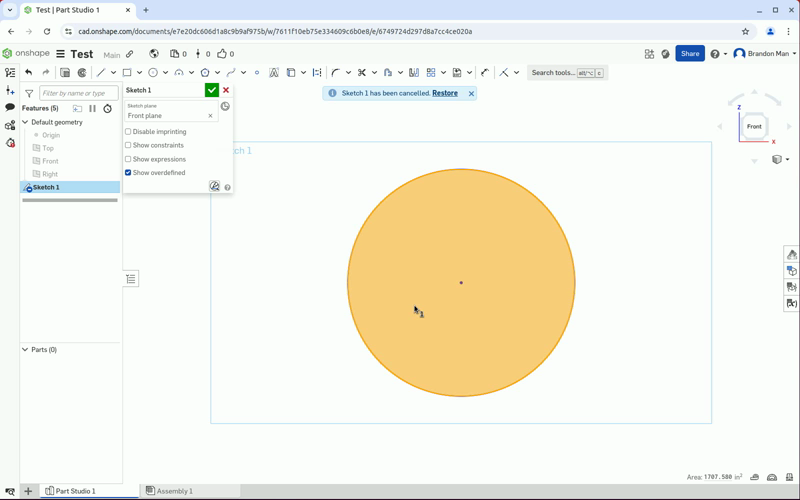
mouse_move(73, 352)
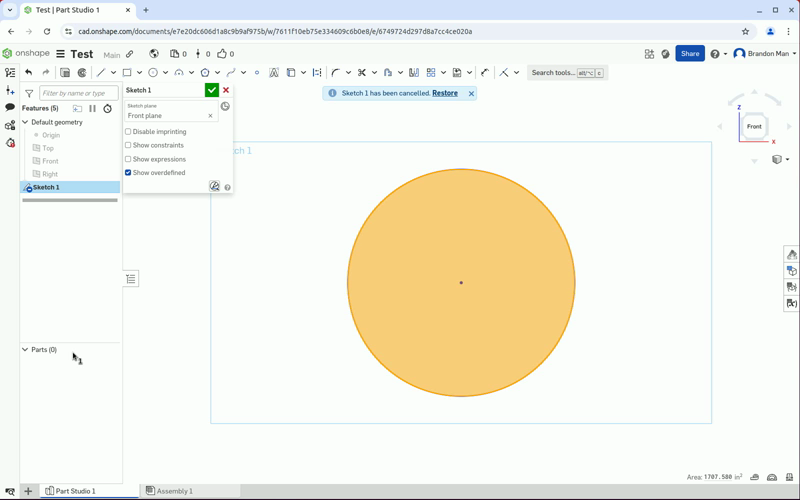
key(shift+y)
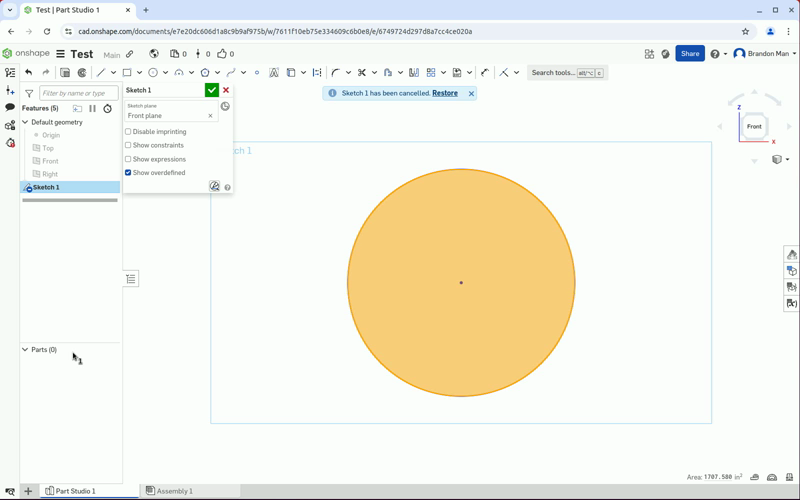
key(shift+e)
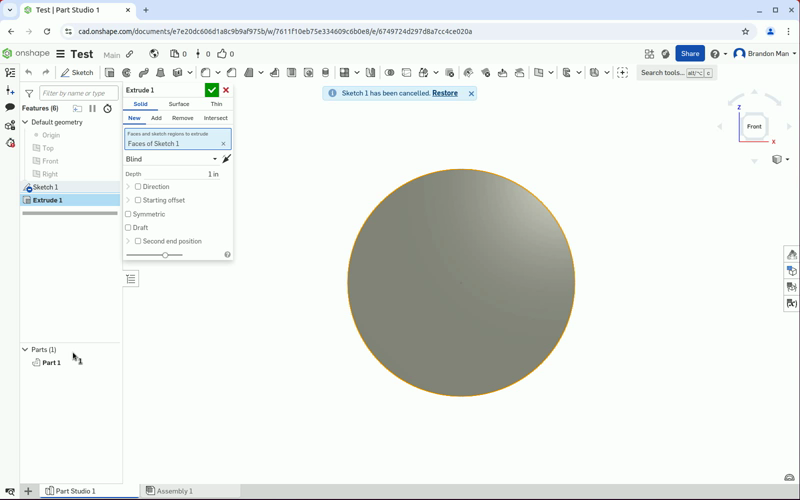
mouse_move(143, 106)
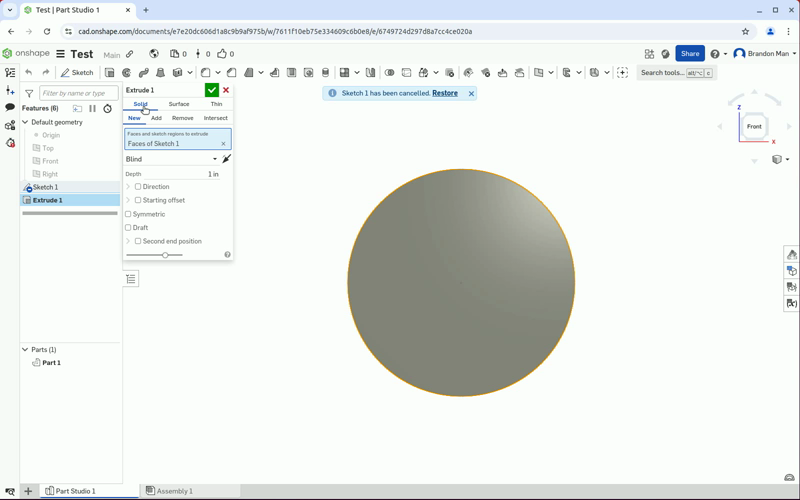
click(143, 106)
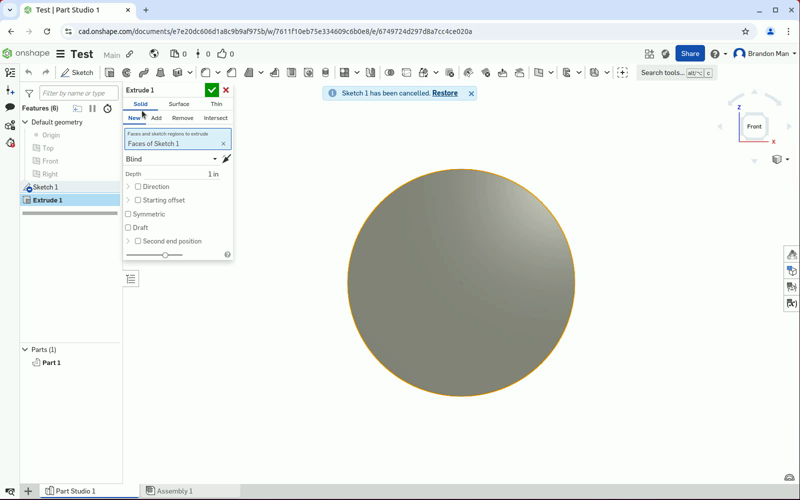
mouse_move(137, 120)
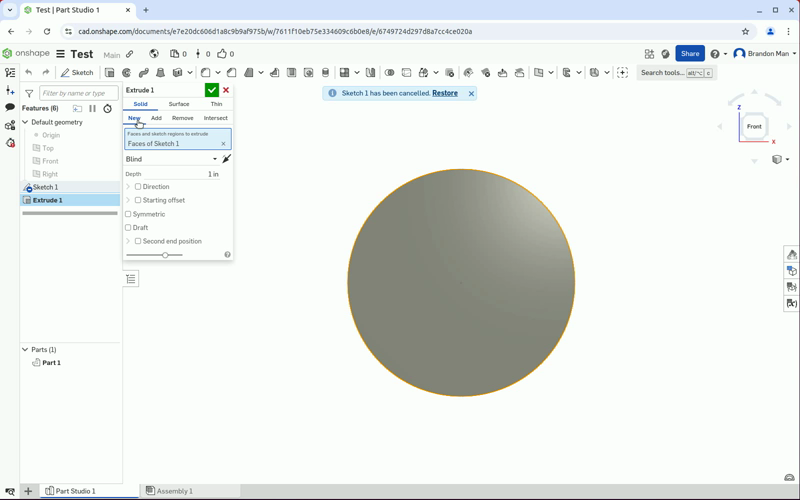
click(137, 120)
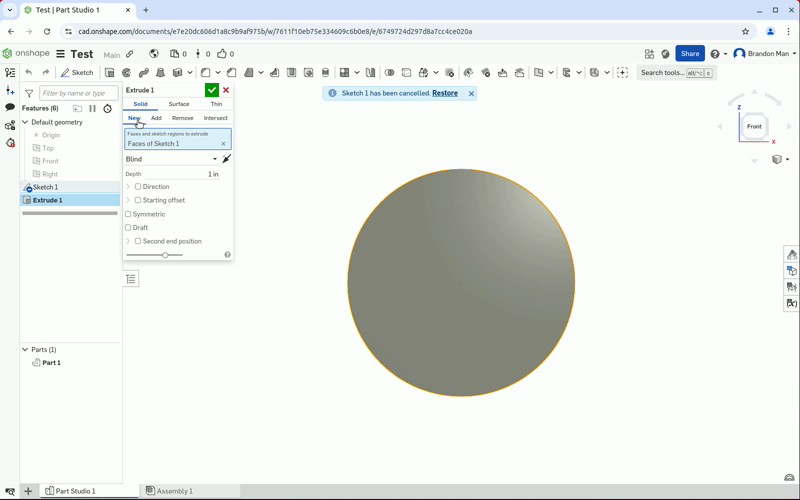
key(tab, 4)
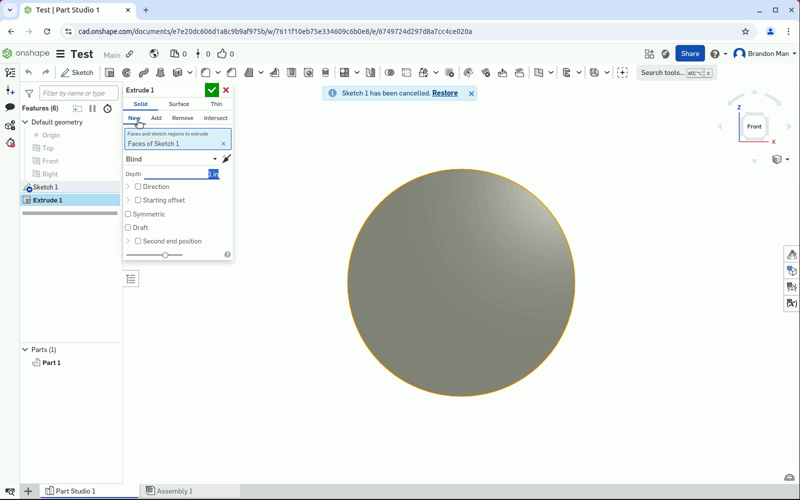
text(2.166)
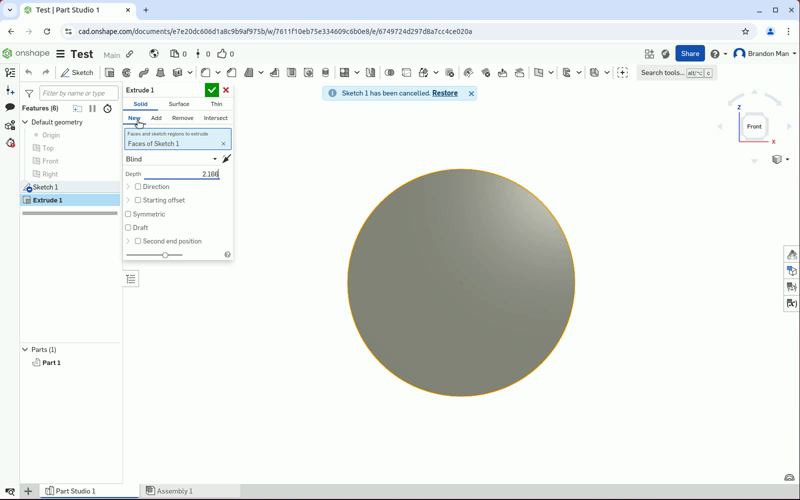
key(enter)
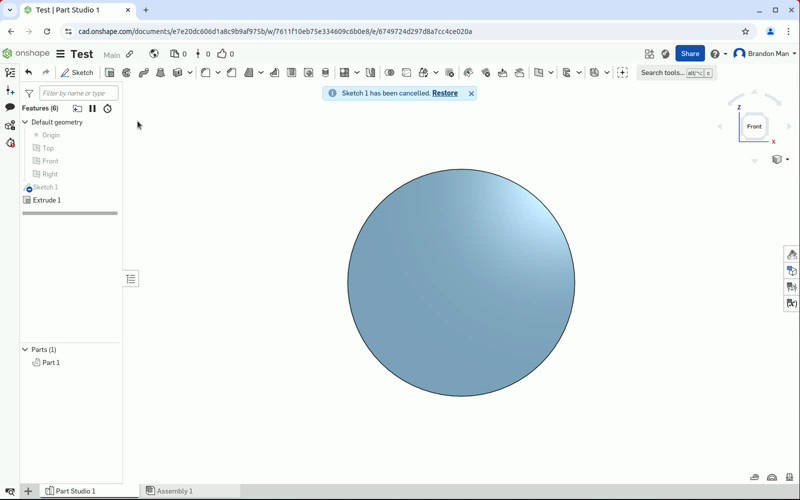
key(shift+h)
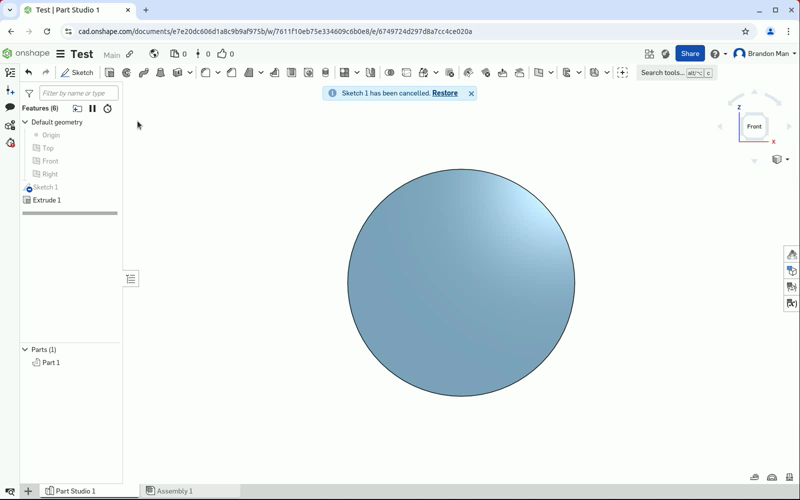
key(shift+h)
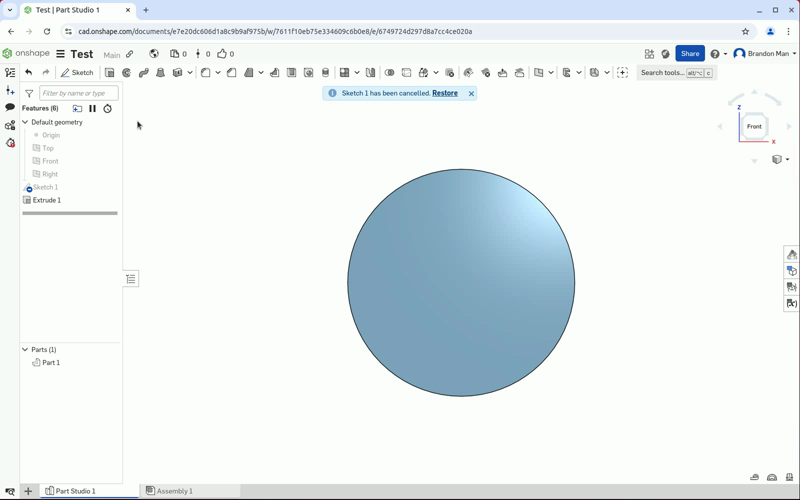
mouse_move(73, 189)
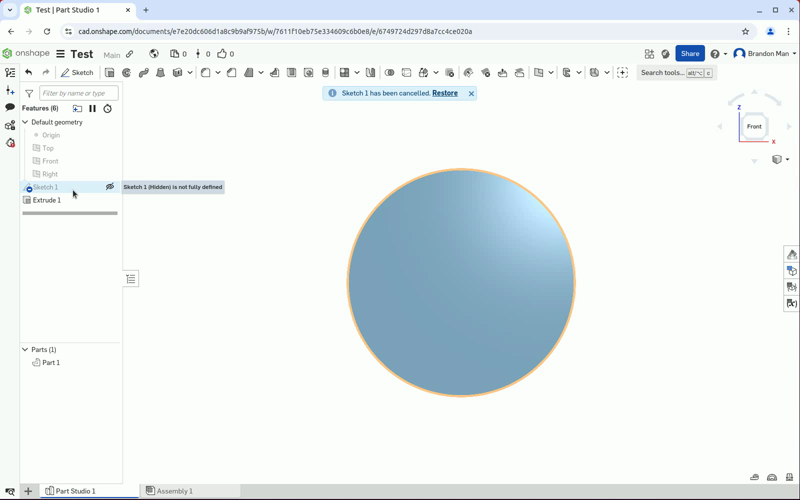
click(73, 189)
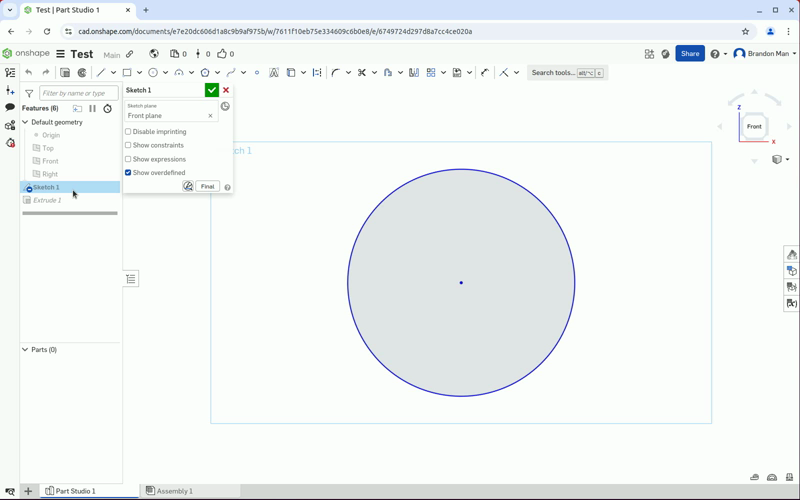
mouse_move(229, 92)
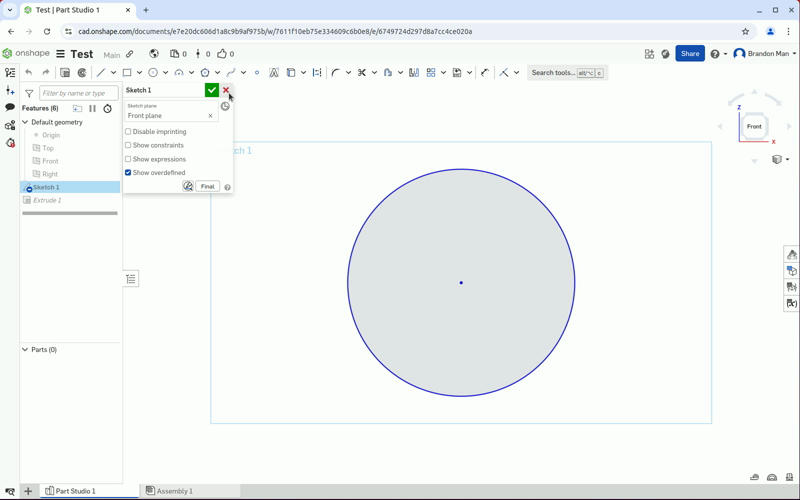
click(229, 92)
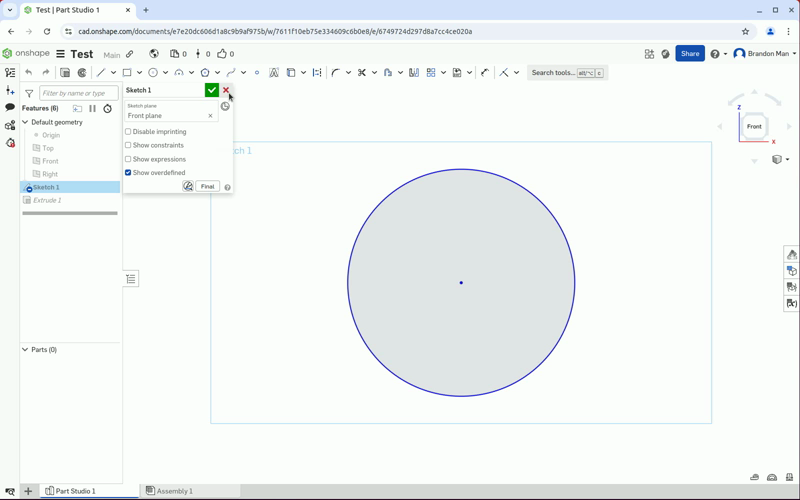
key(shift+s)
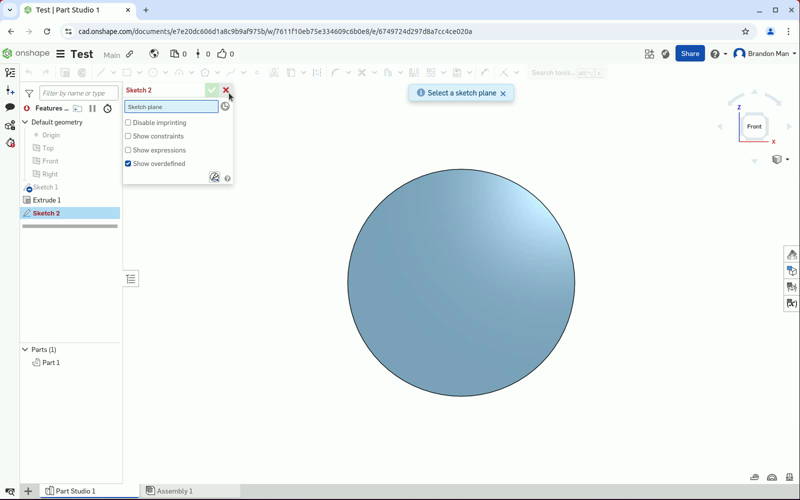
mouse_move(73, 163)
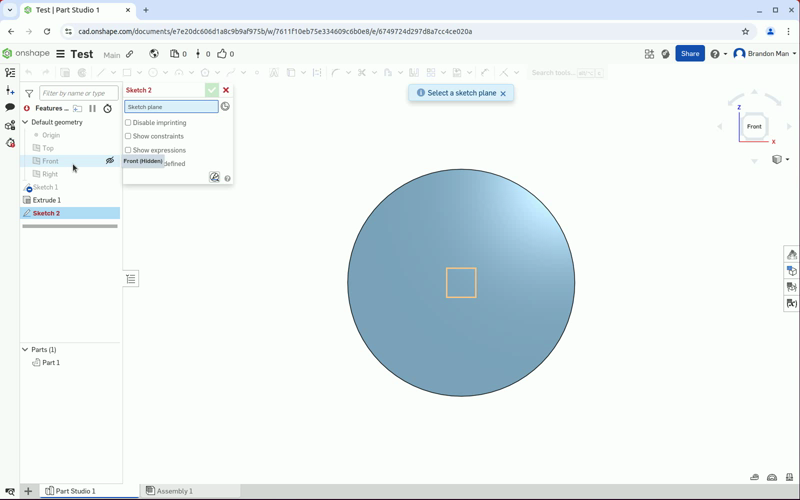
click(73, 163)
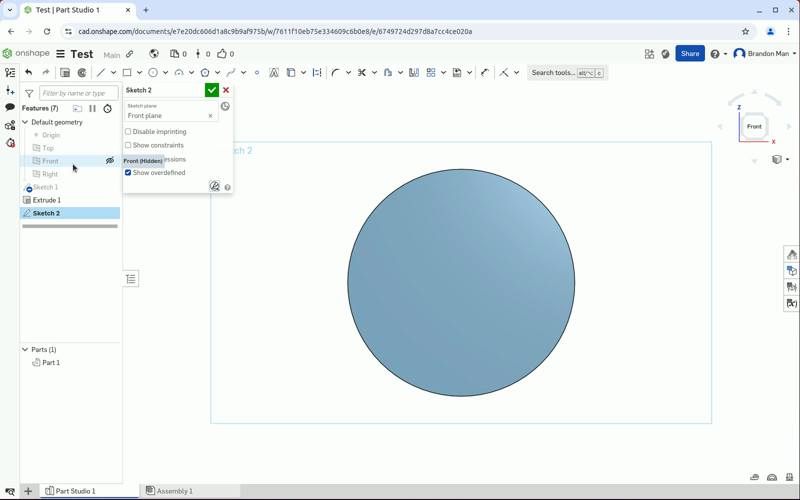
mouse_move(73, 352)
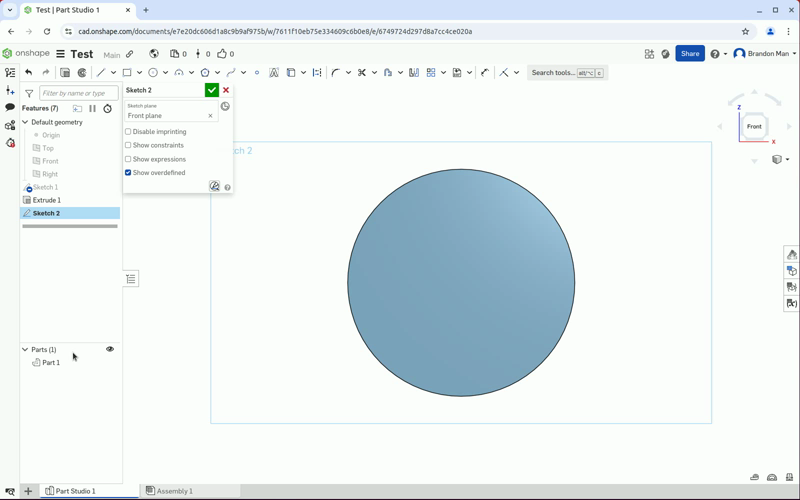
key(y)
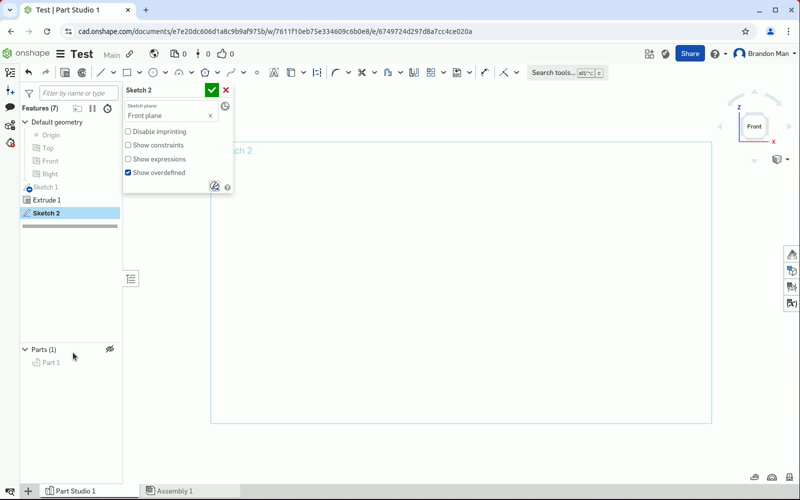
key(c)
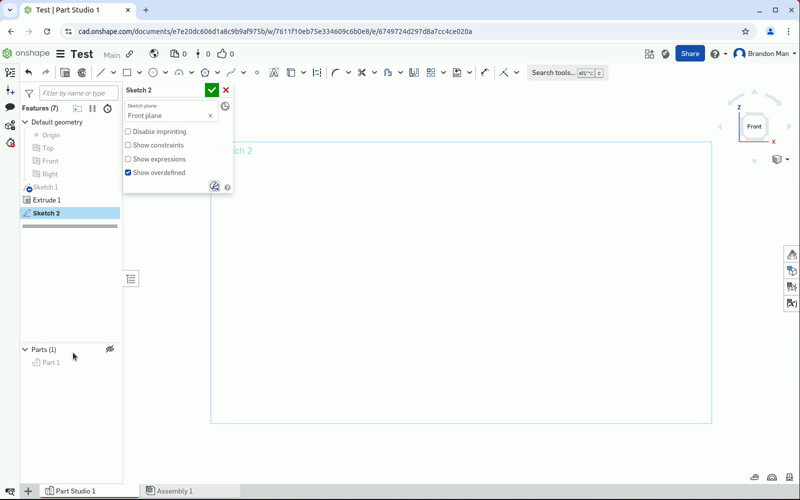
key_down(shift)
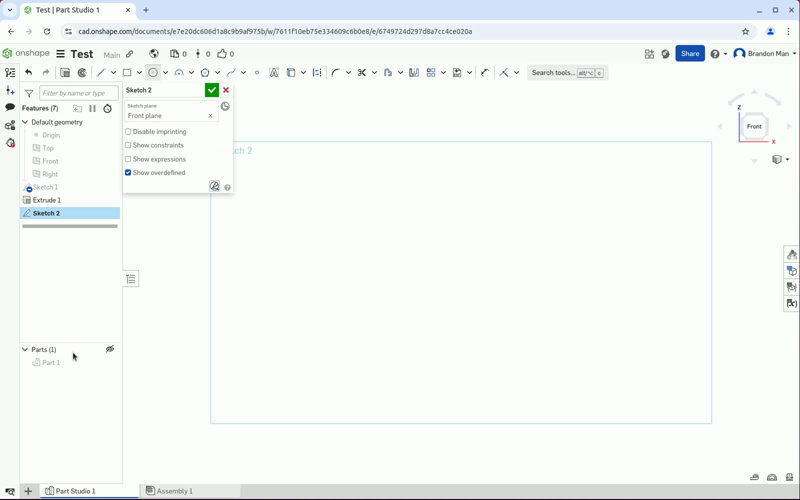
mouse_move(461, 282)
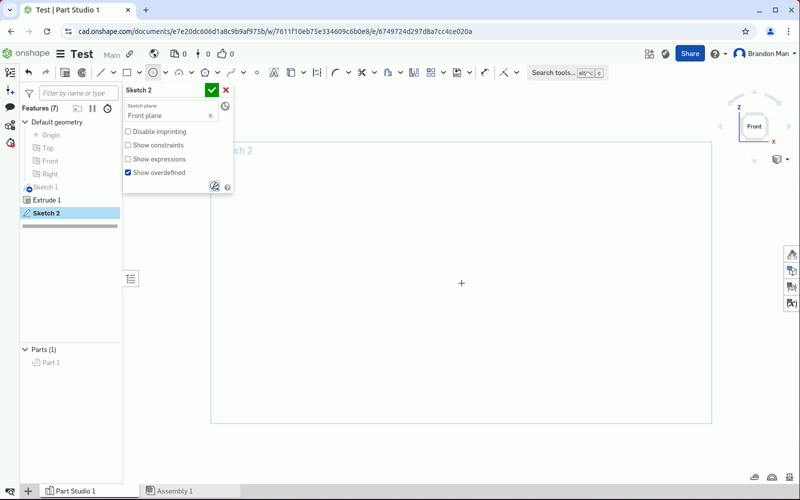
click(461, 282)
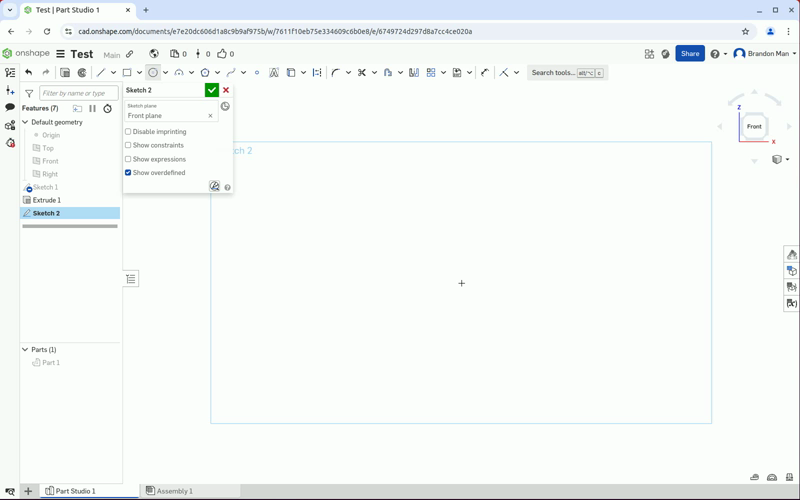
key_up(shift)
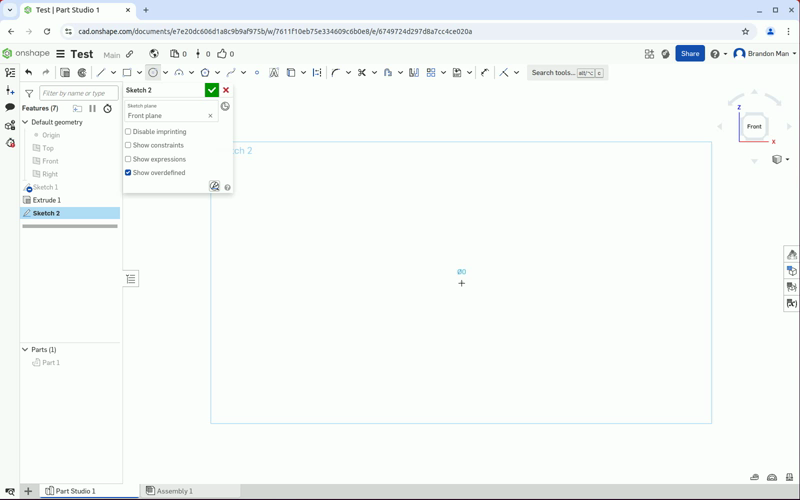
mouse_move(524, 282)
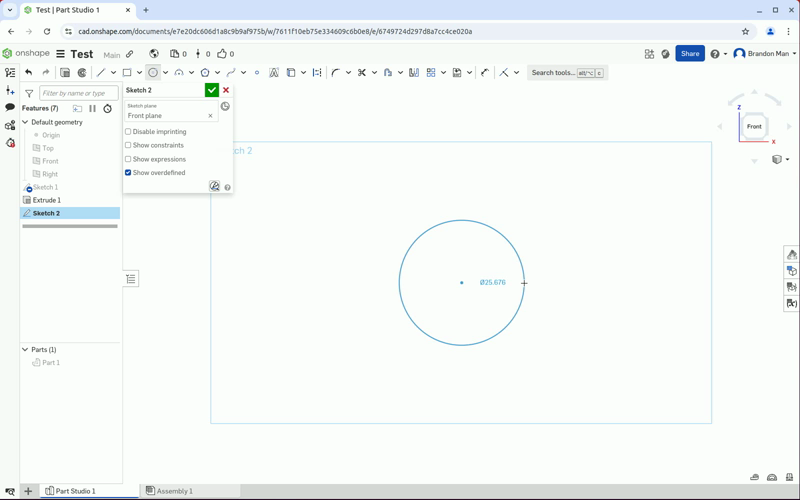
click(524, 282)
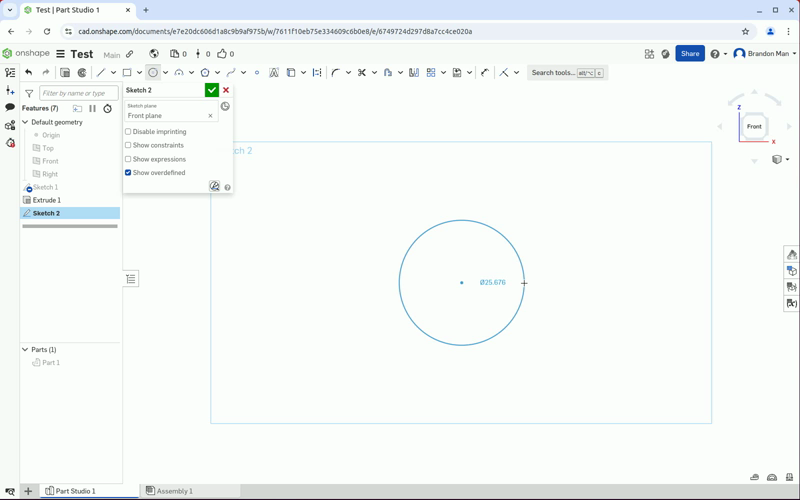
key(esc)
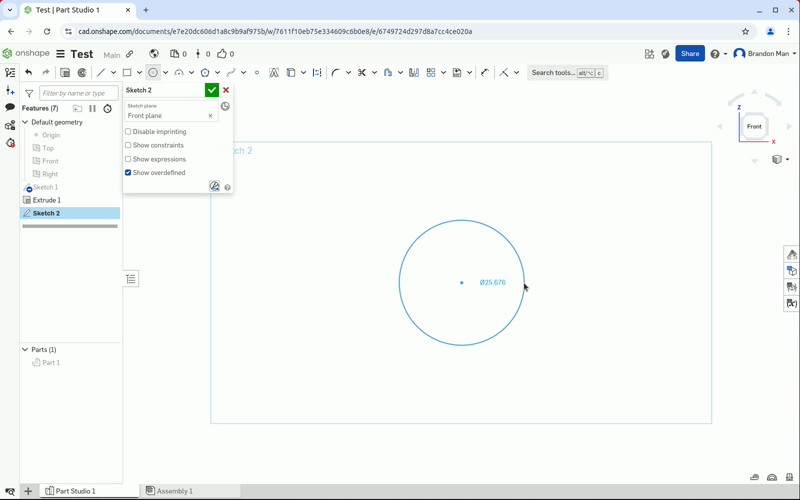
mouse_move(452, 242)
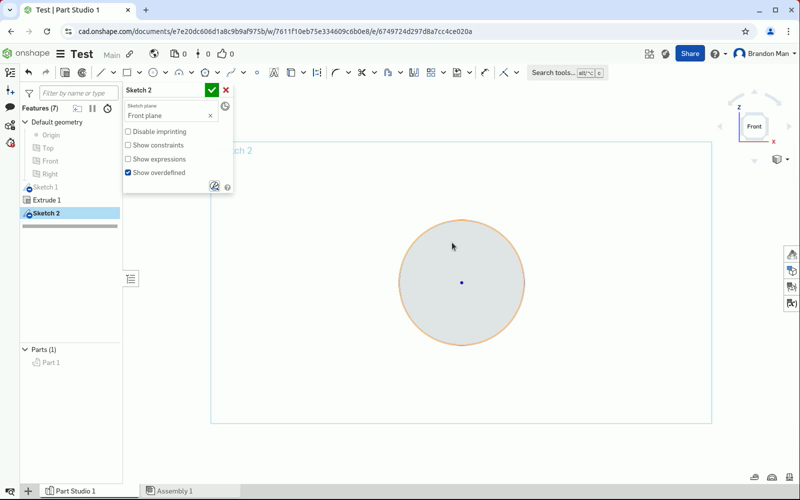
click(452, 242)
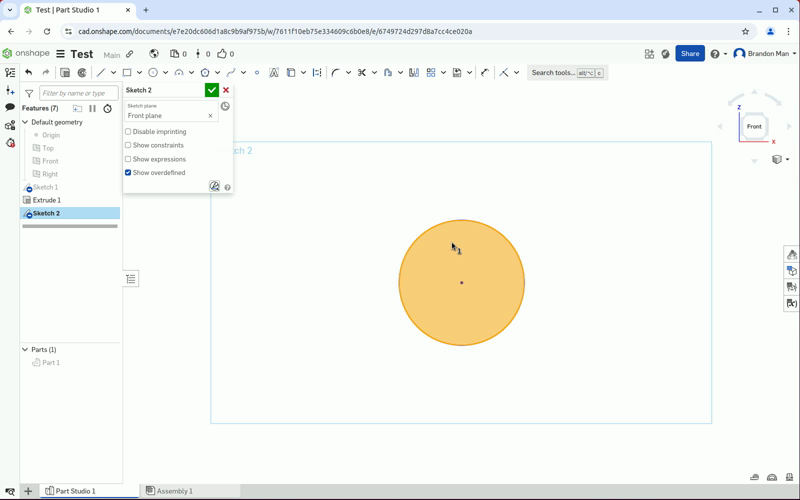
mouse_move(73, 352)
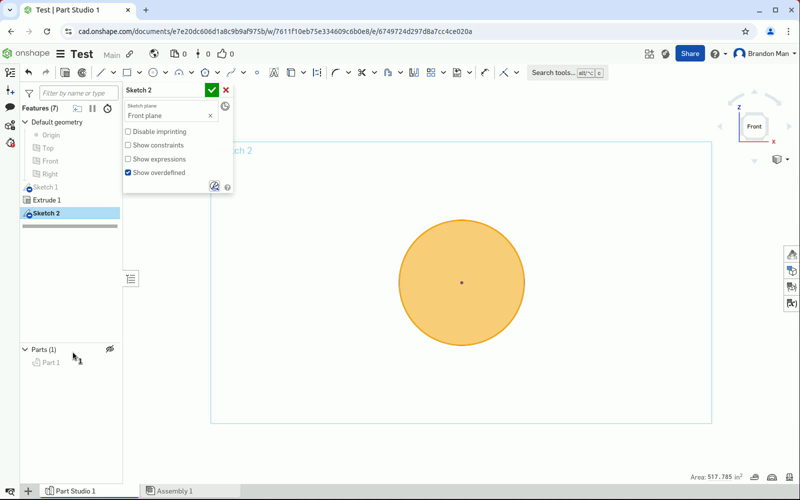
key(shift+y)
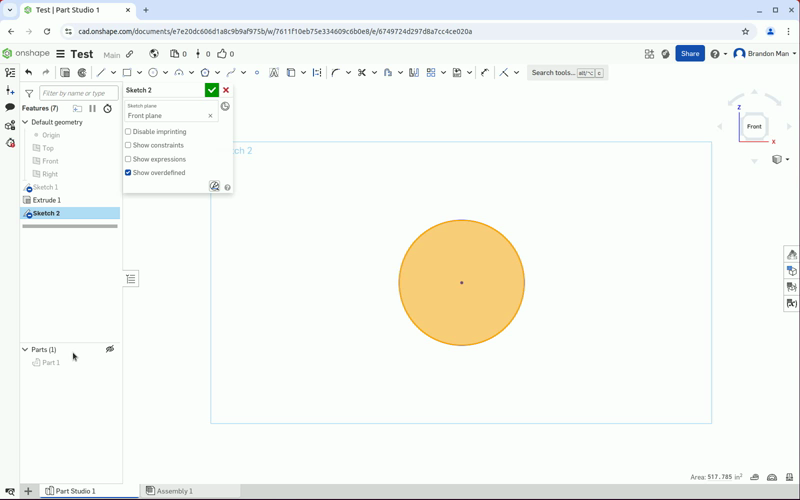
key(shift+e)
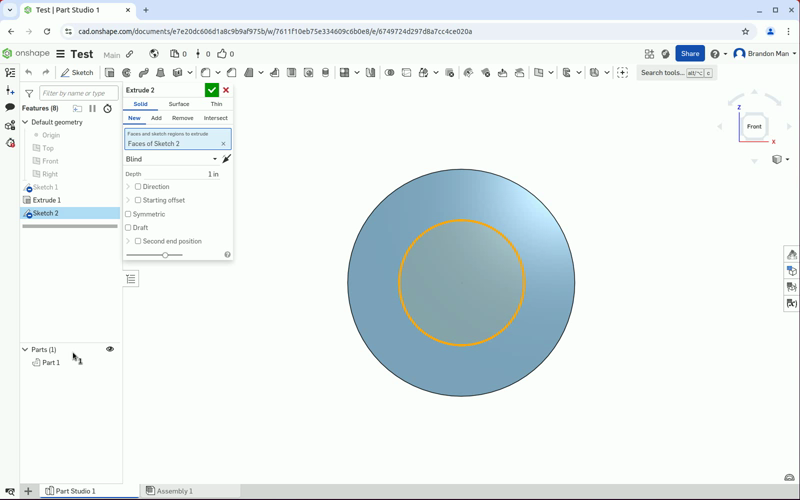
mouse_move(143, 106)
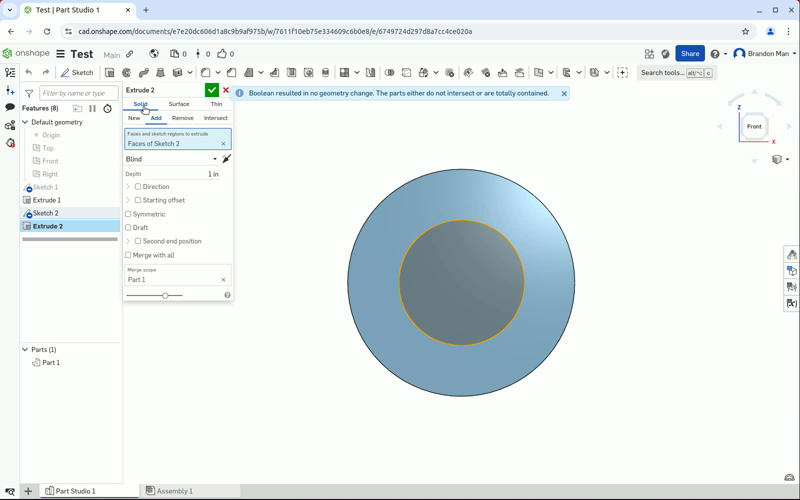
click(143, 106)
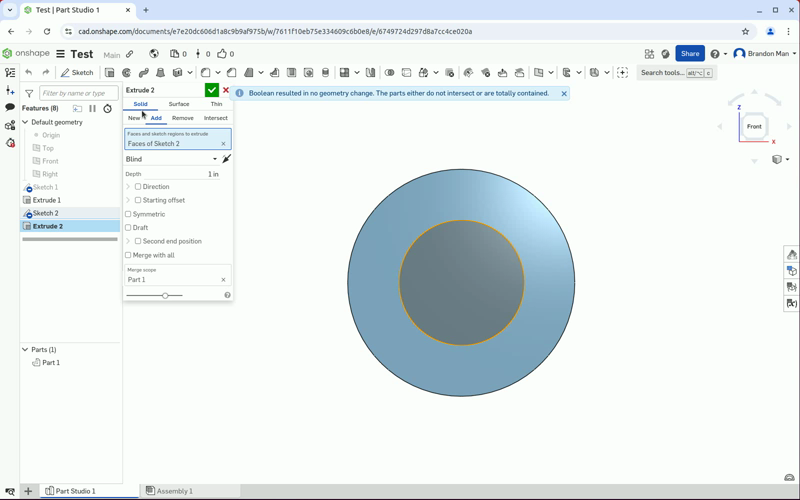
mouse_move(137, 120)
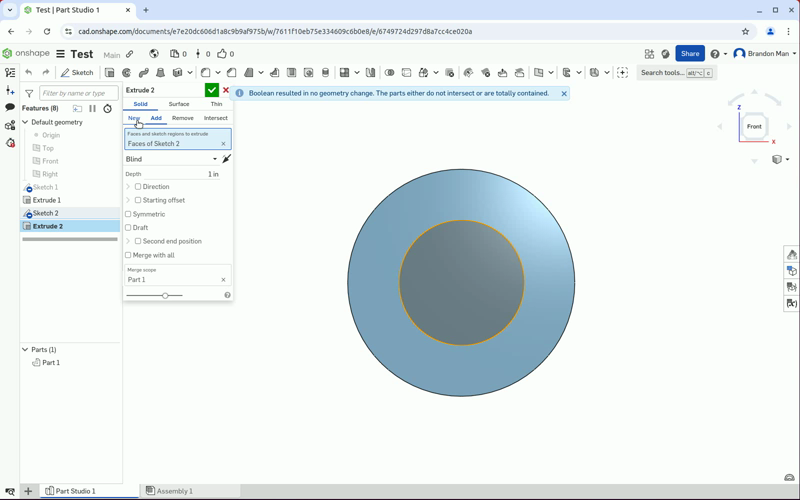
click(137, 120)
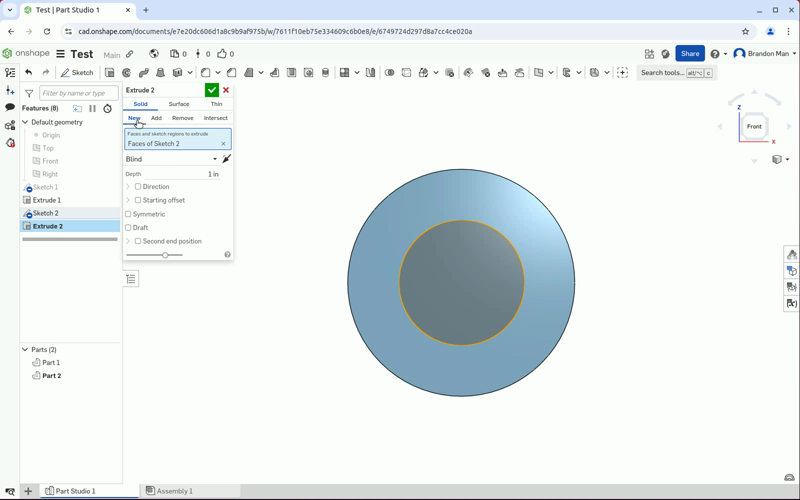
key(tab, 4)
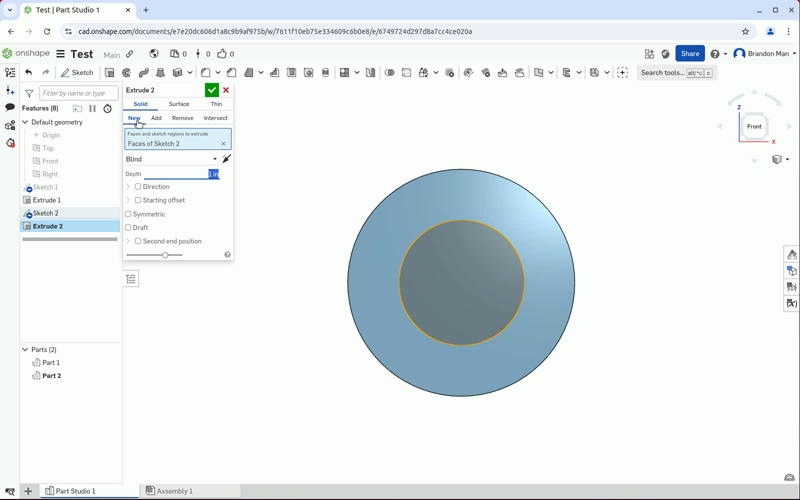
text(8.666)
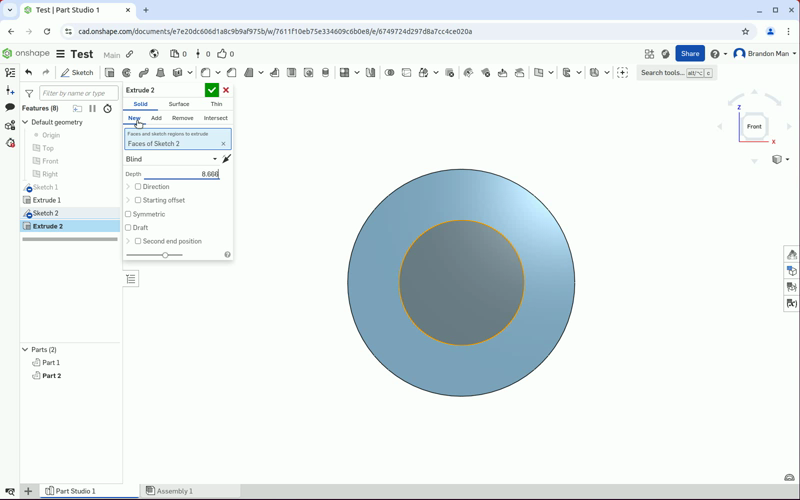
key(enter)
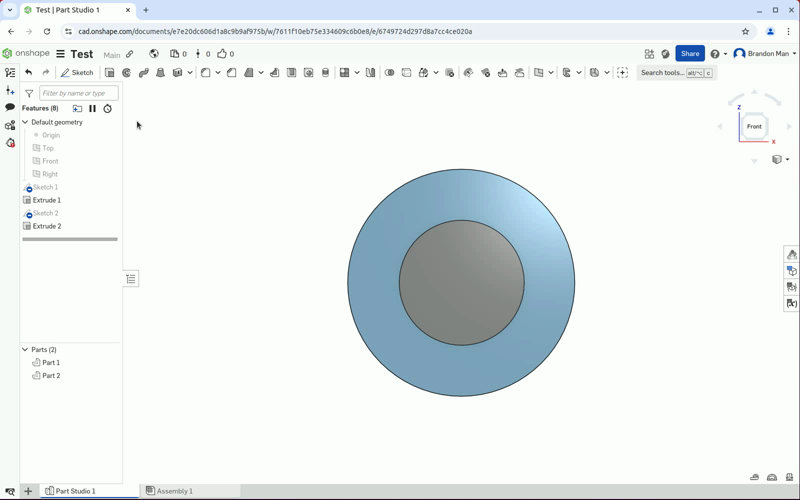
key(shift+h)
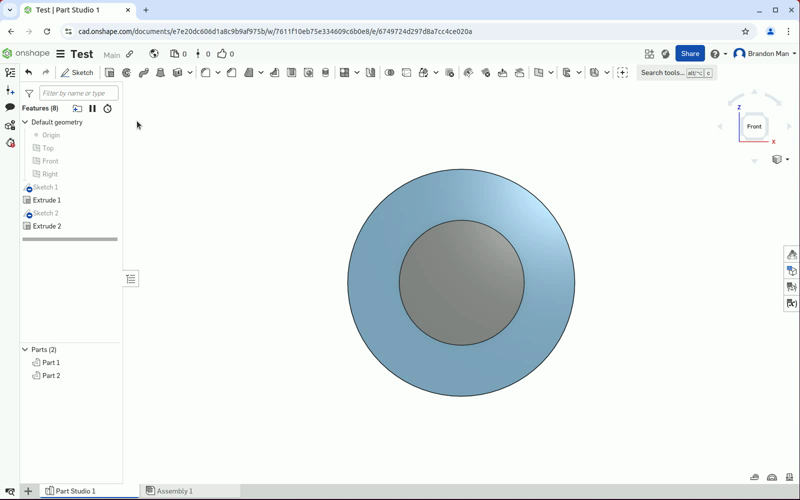
key(shift+h)
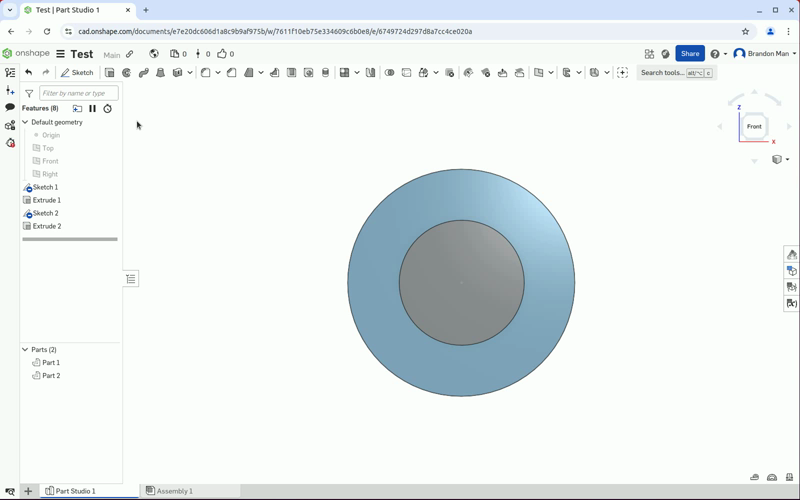
key(shift+7)
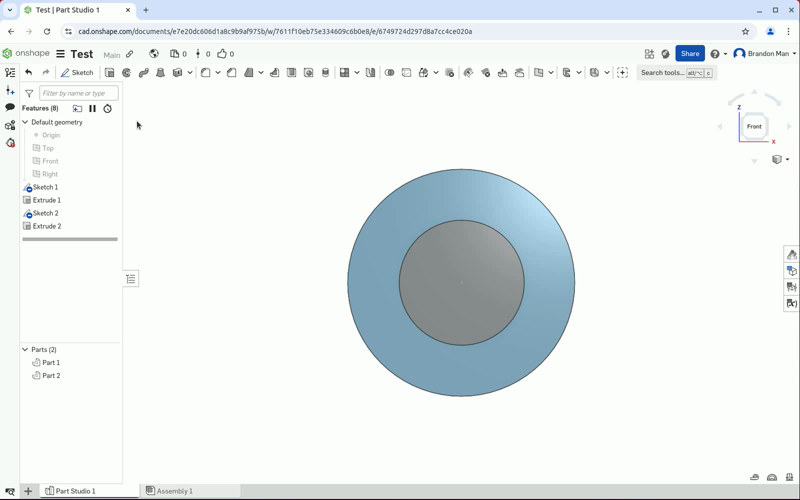
key(left, 2)
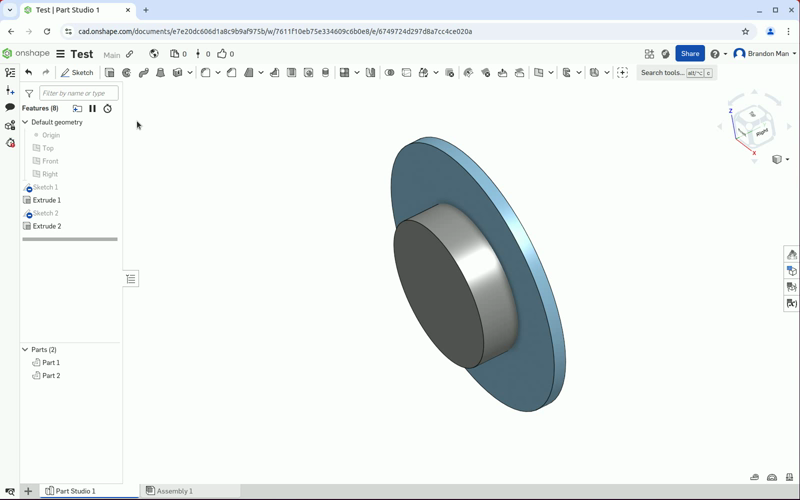
key(down, 2)
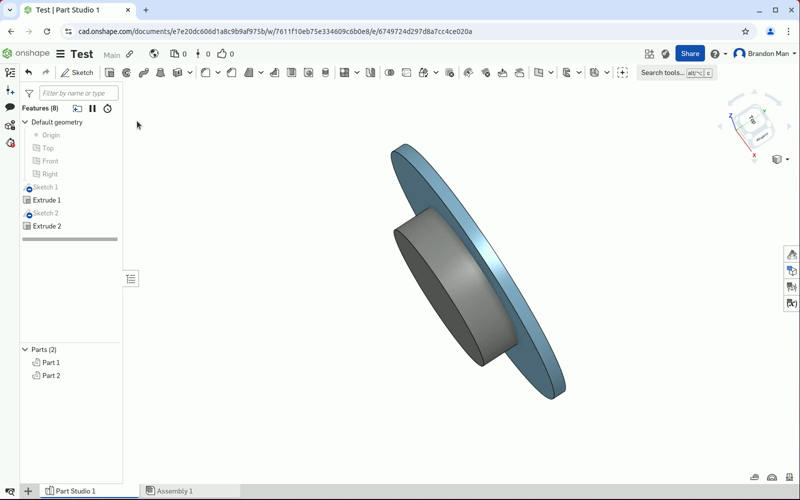
key(up, 2)
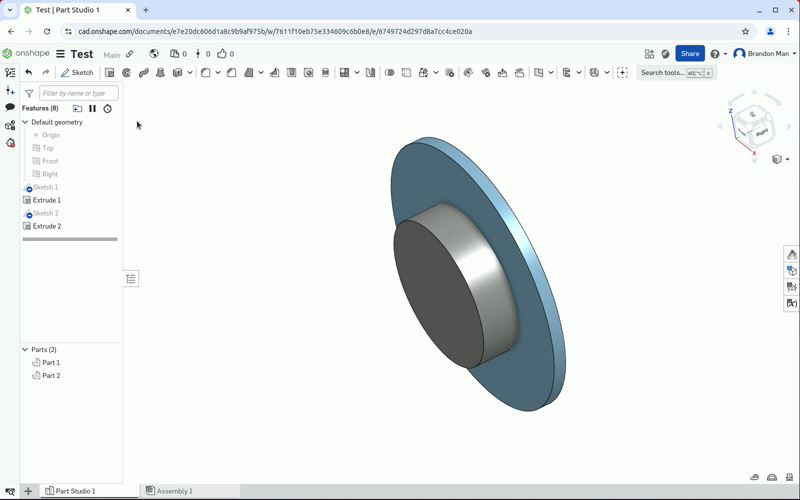
key(right, 2)
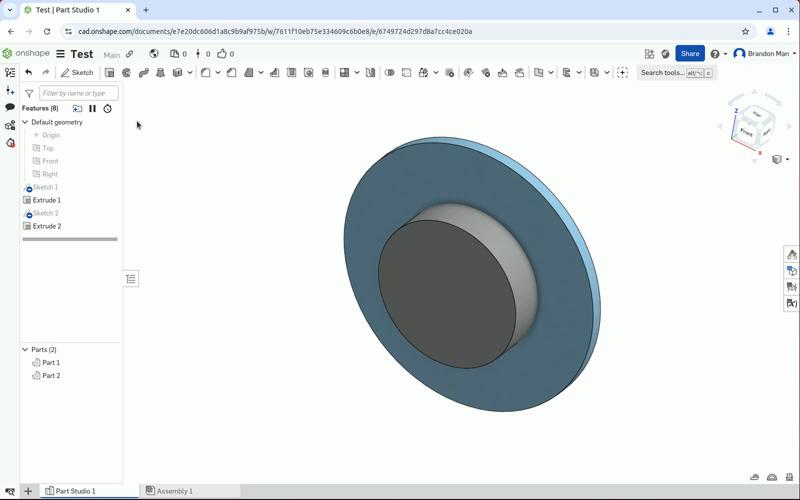
mouse_move(73, 189)
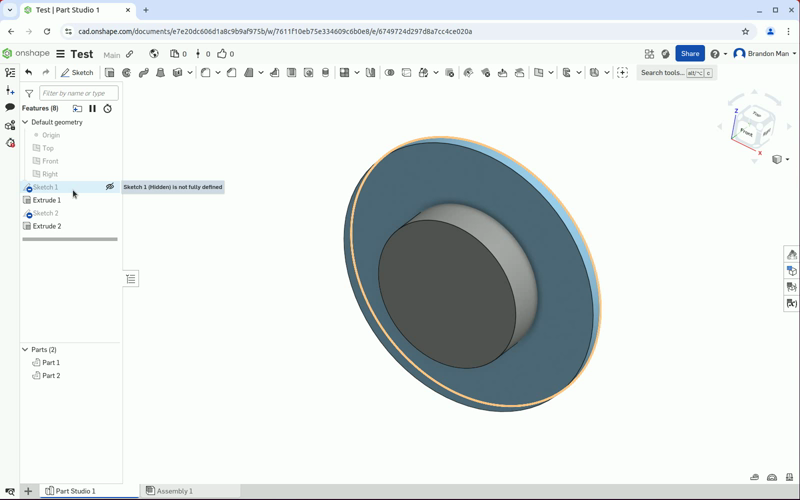
click(73, 189)